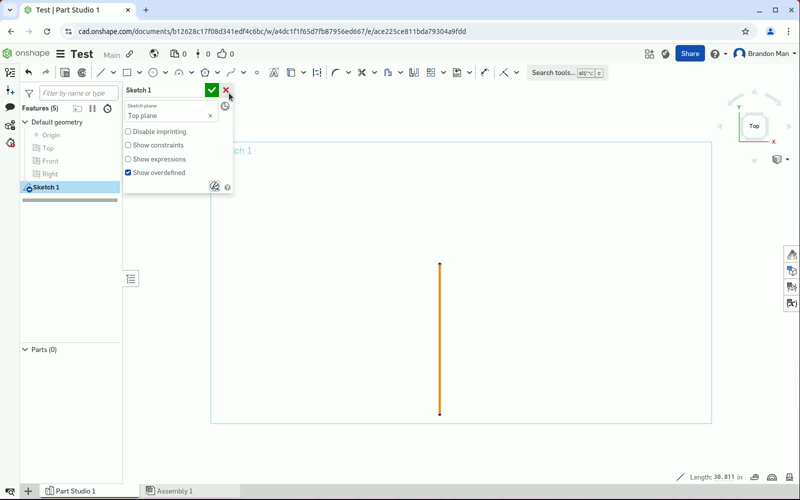
key(shift+h)
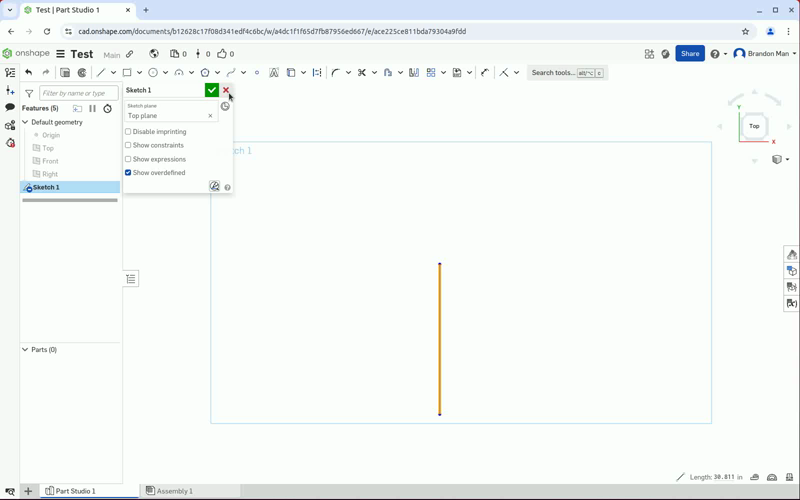
key(shift+s)
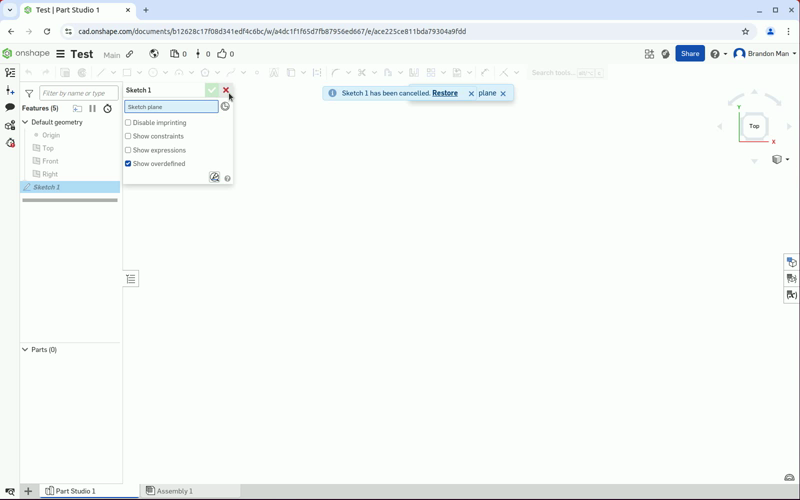
mouse_move(73, 150)
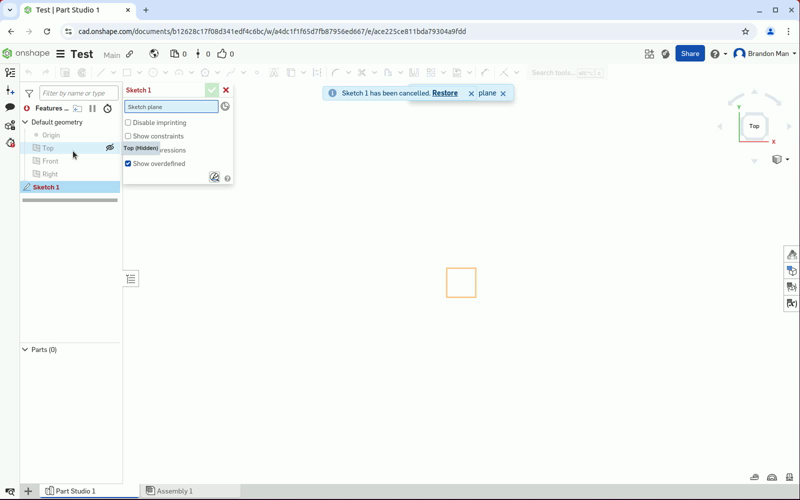
click(73, 150)
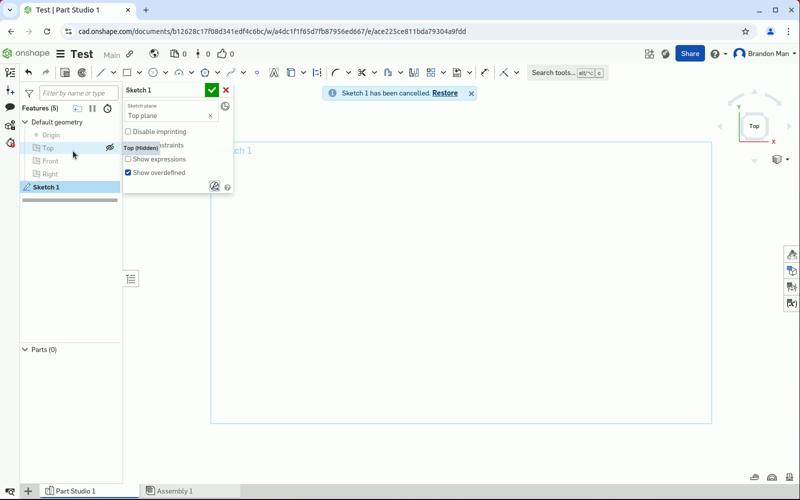
mouse_move(73, 352)
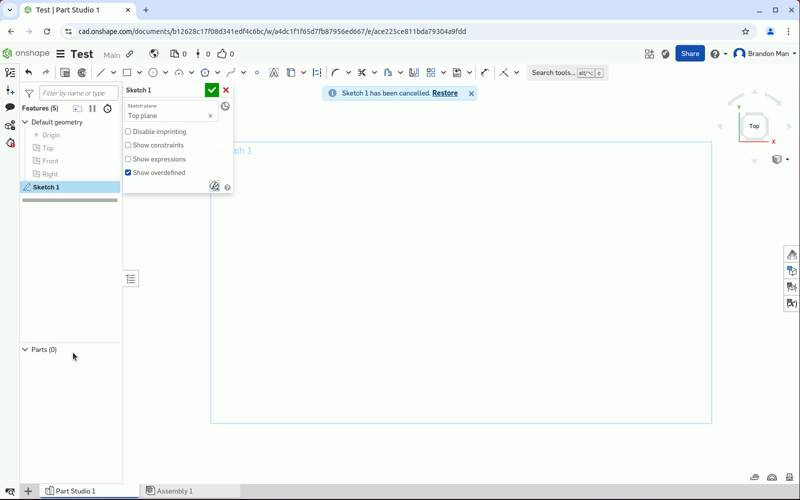
key(y)
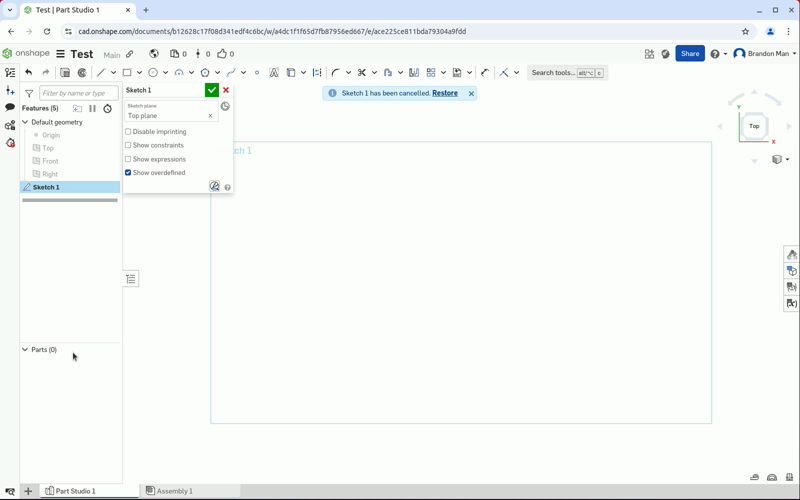
key(c)
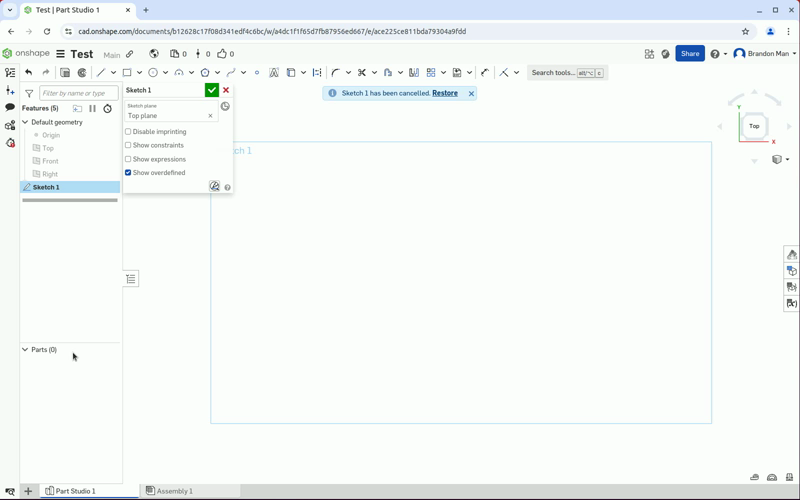
key_down(shift)
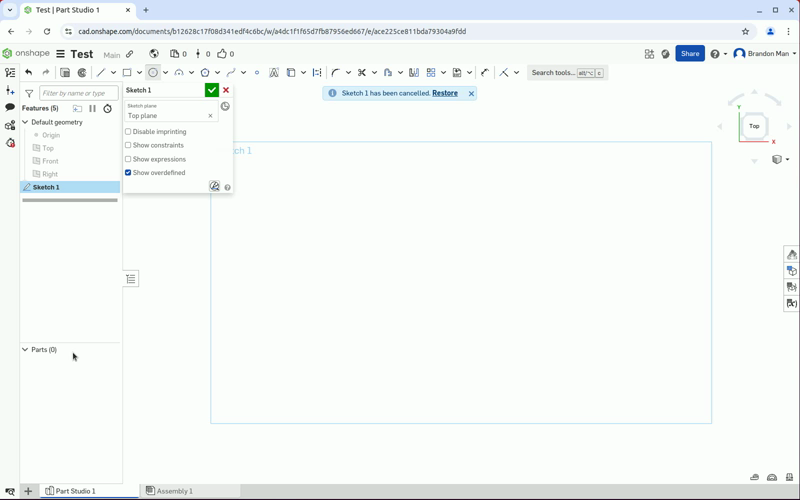
mouse_move(460, 282)
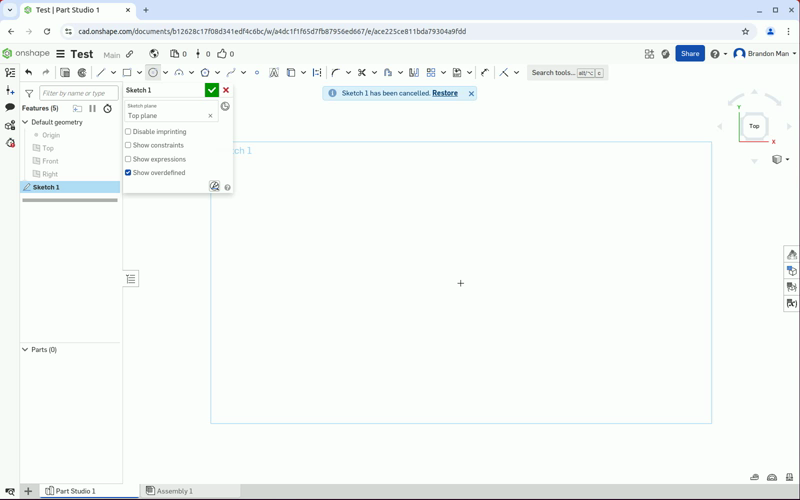
click(460, 282)
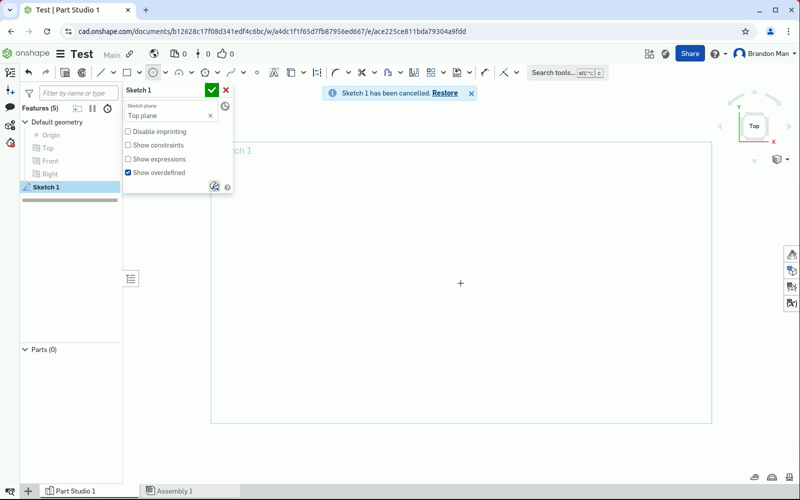
key_up(shift)
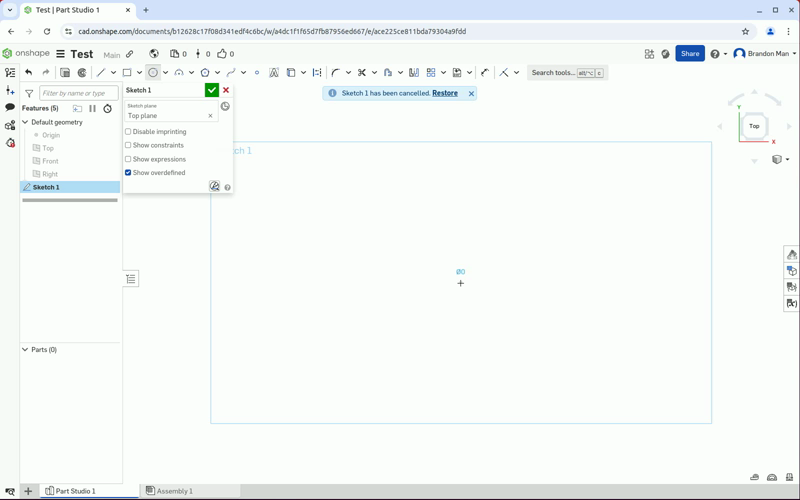
mouse_move(533, 282)
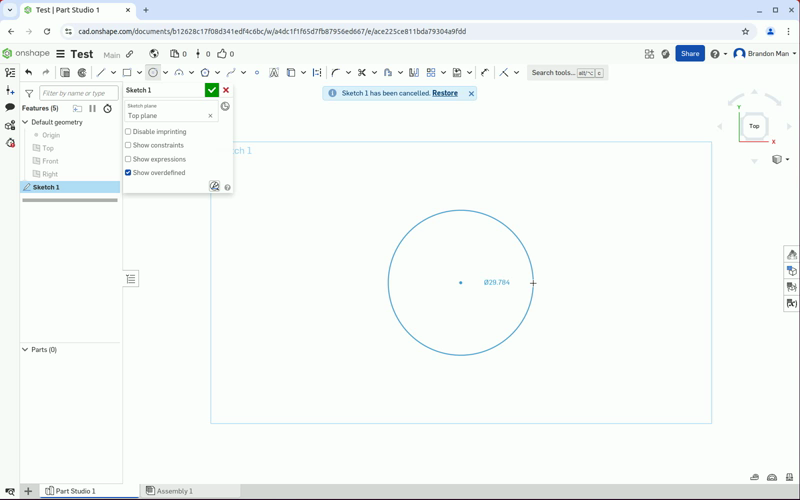
click(533, 282)
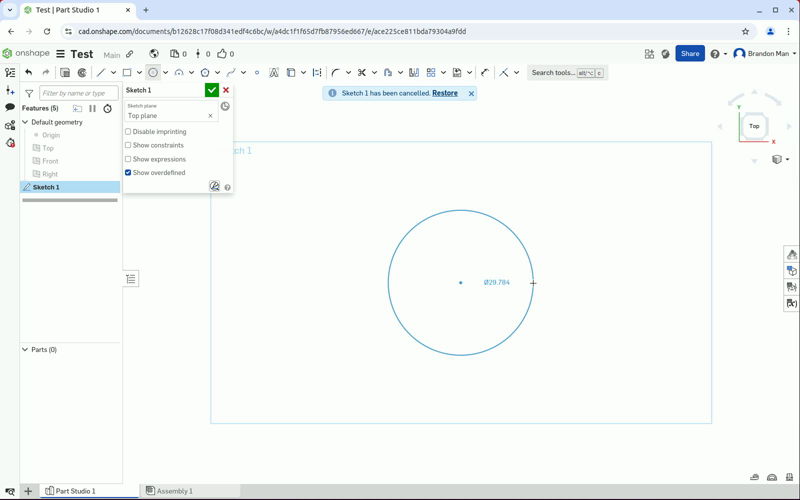
key(esc)
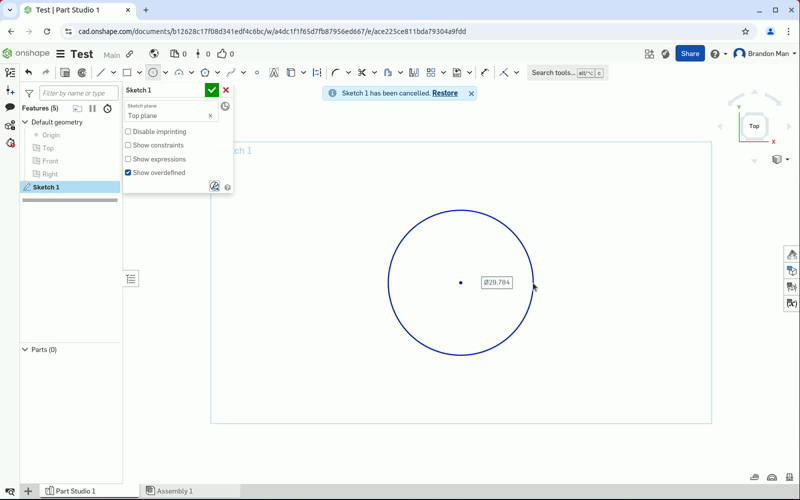
mouse_move(409, 310)
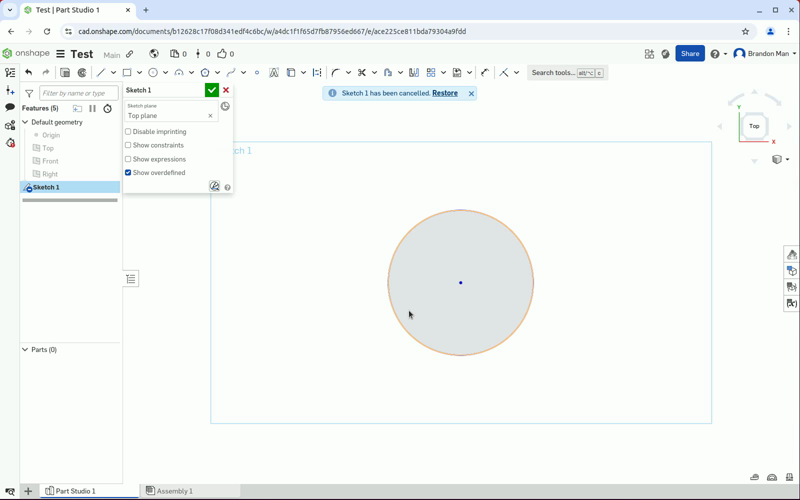
click(409, 310)
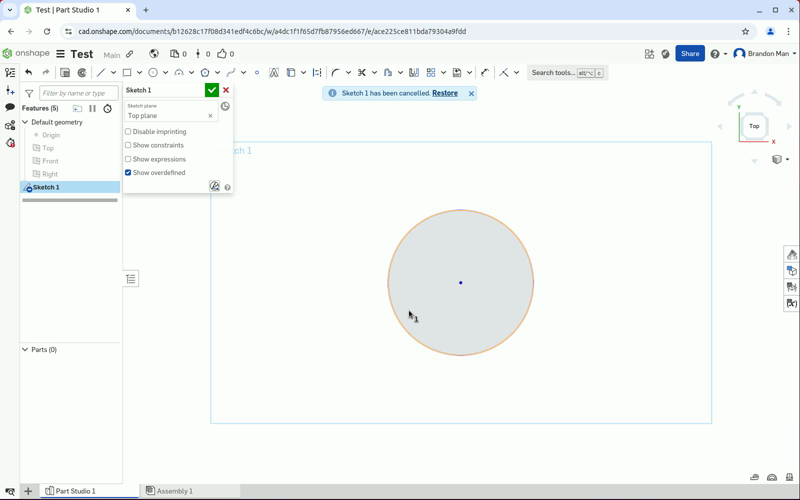
mouse_move(73, 352)
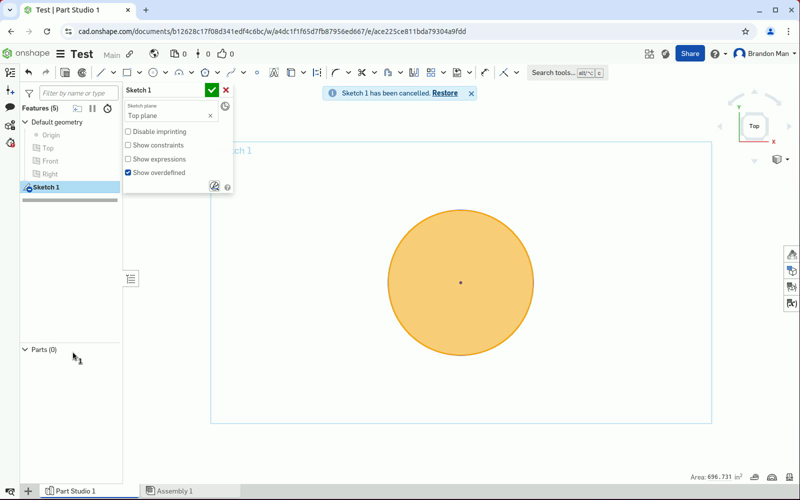
key(shift+y)
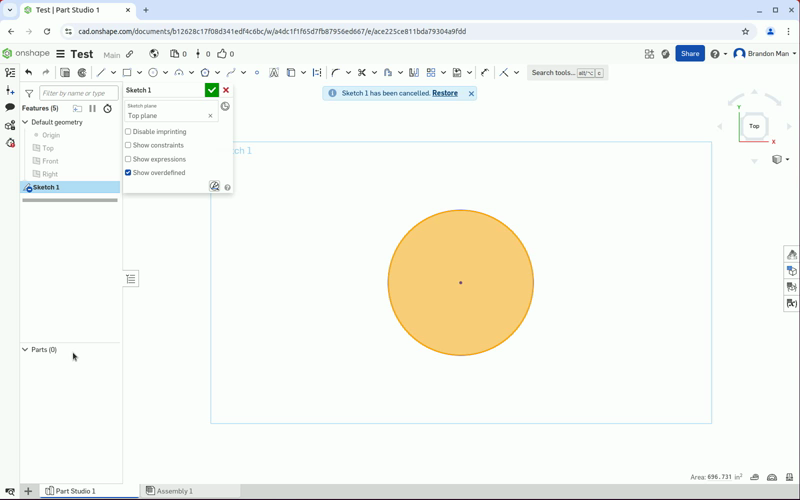
key(shift+e)
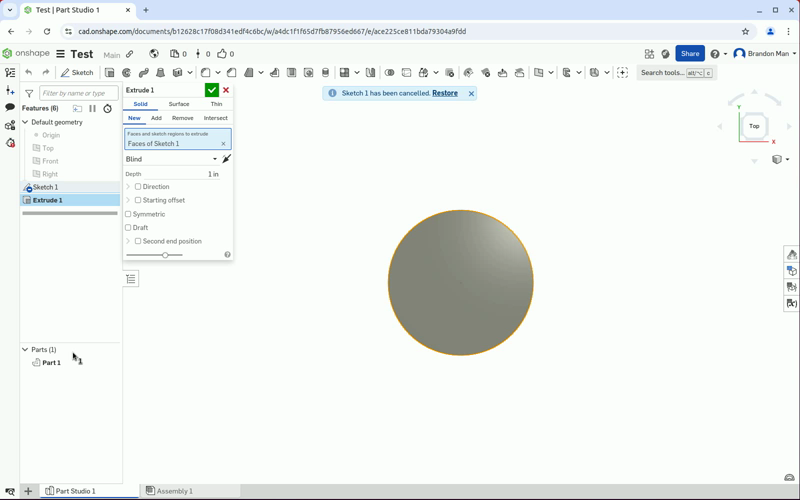
mouse_move(143, 106)
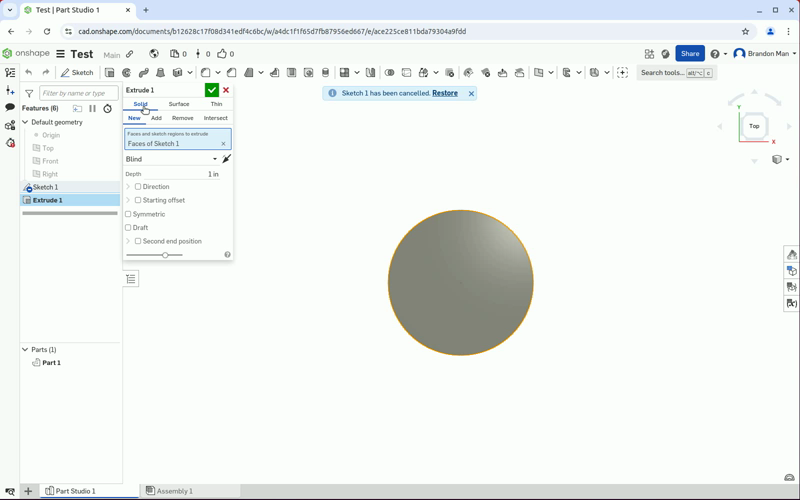
click(143, 106)
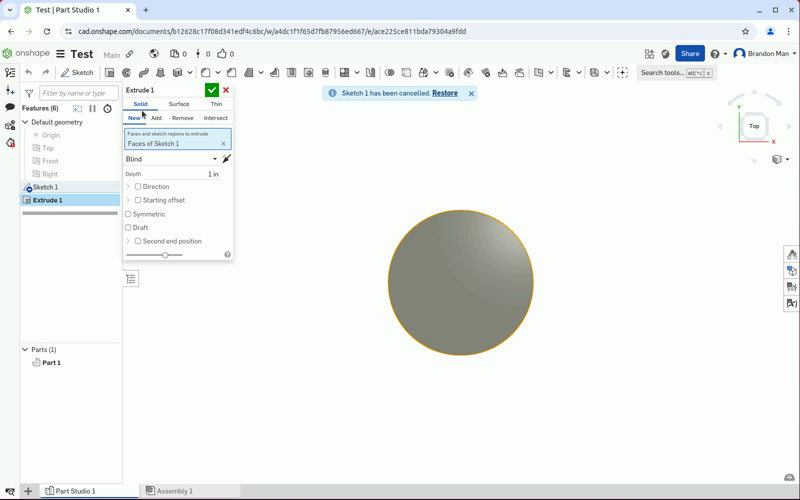
mouse_move(137, 120)
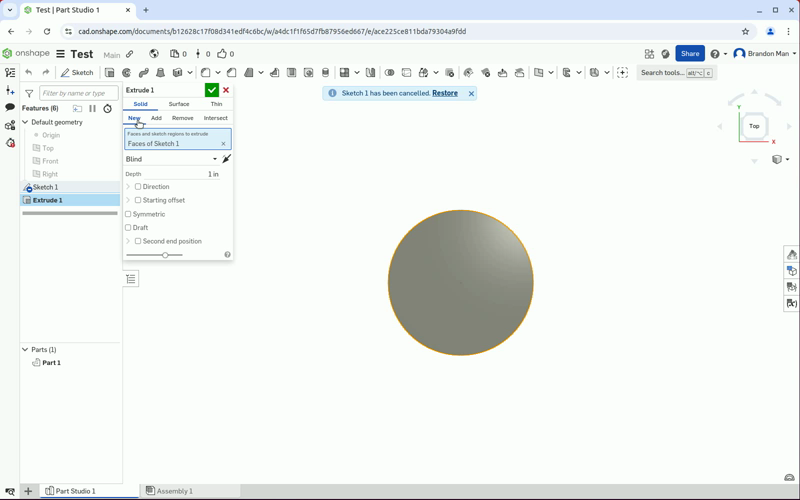
click(137, 120)
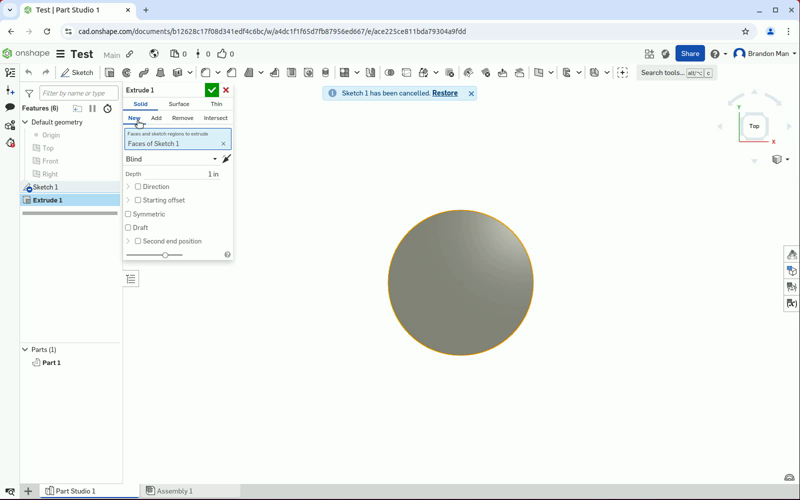
key(tab, 4)
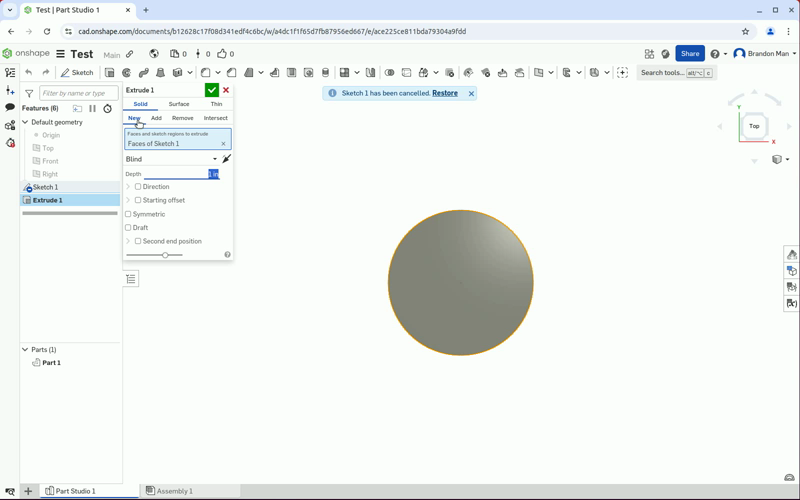
text(8.184)
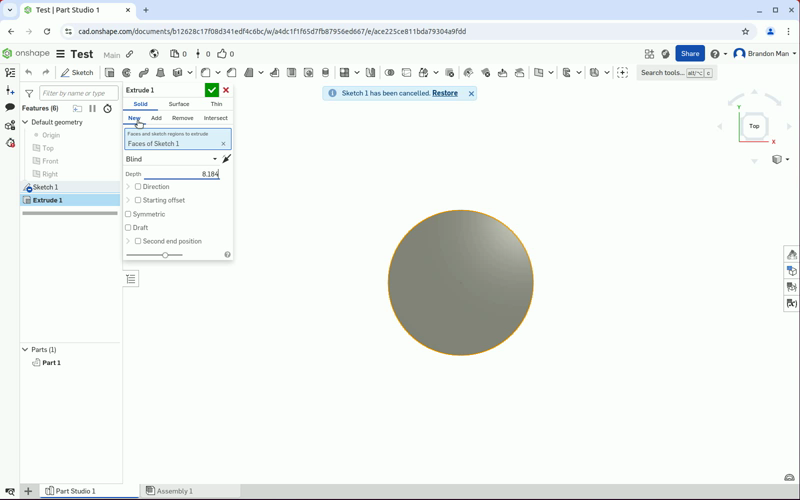
key(enter)
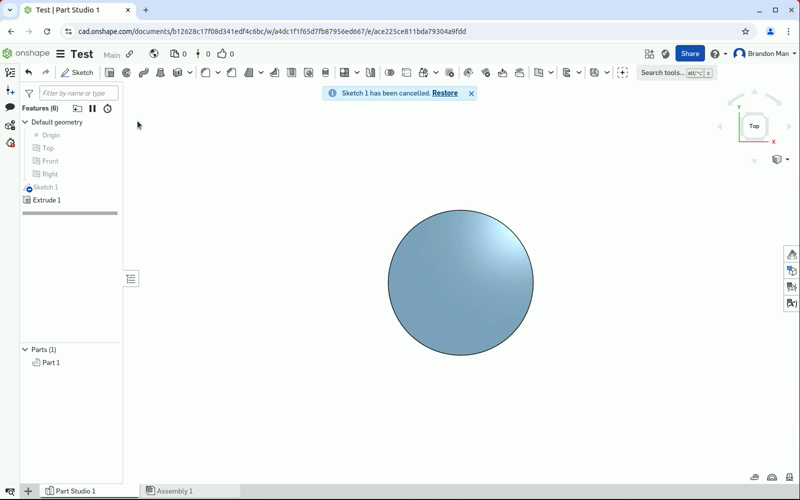
key(shift+h)
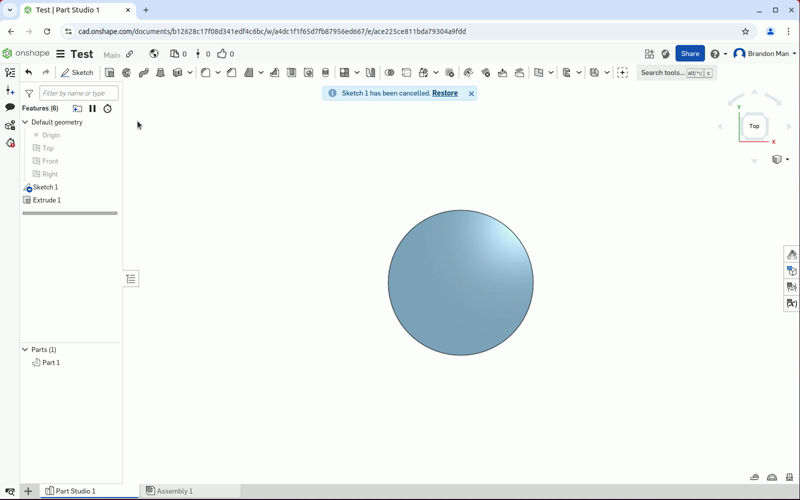
key(shift+h)
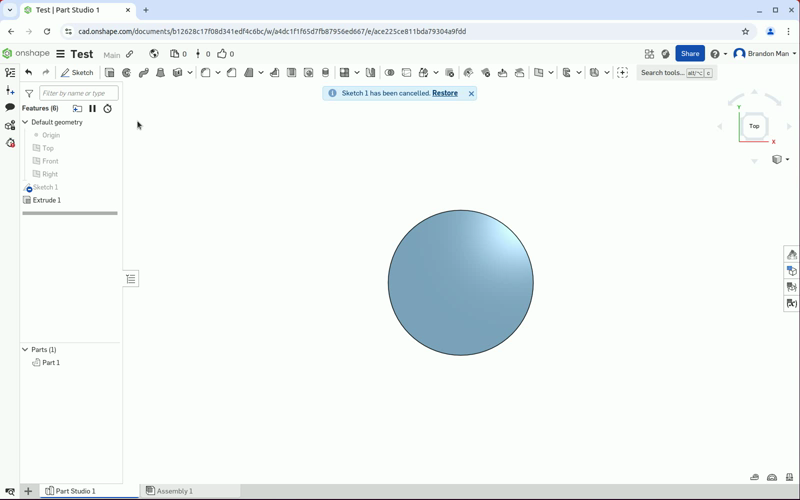
mouse_move(73, 189)
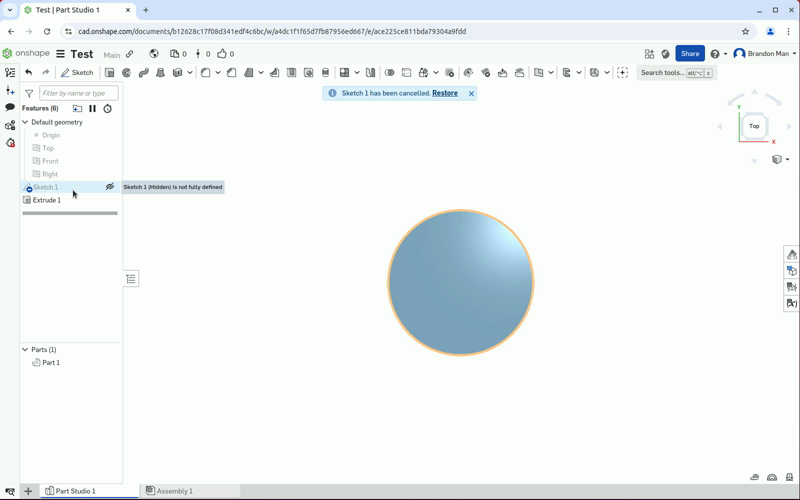
click(73, 189)
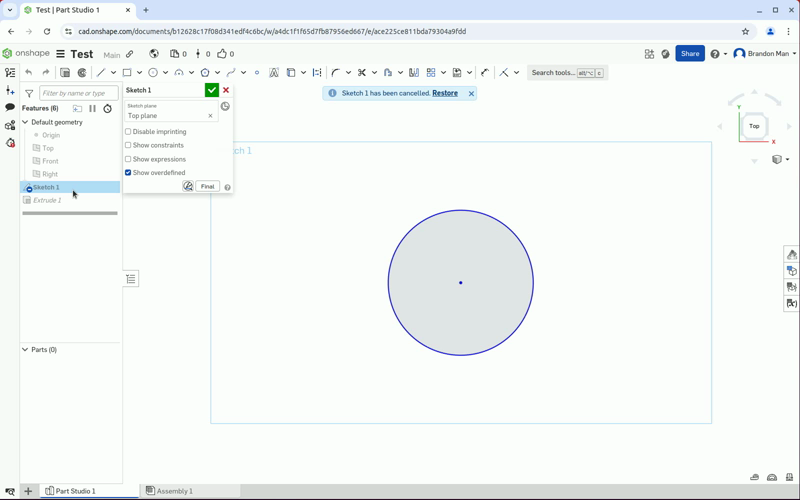
mouse_move(229, 92)
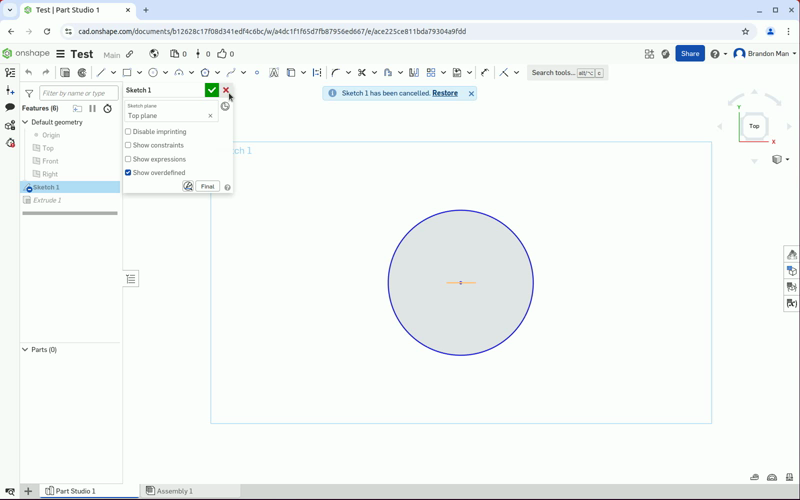
click(229, 92)
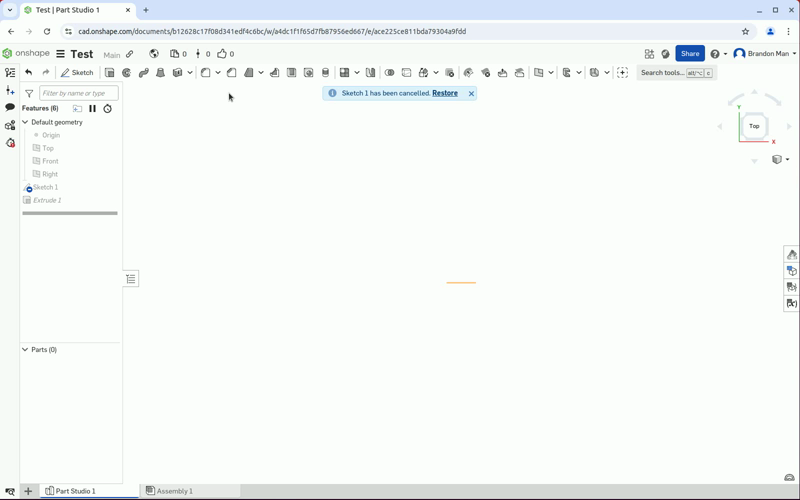
mouse_move(541, 75)
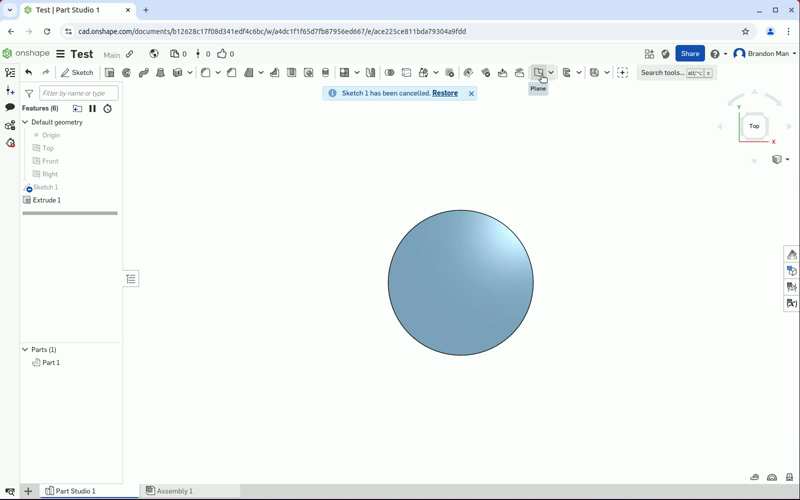
click(541, 75)
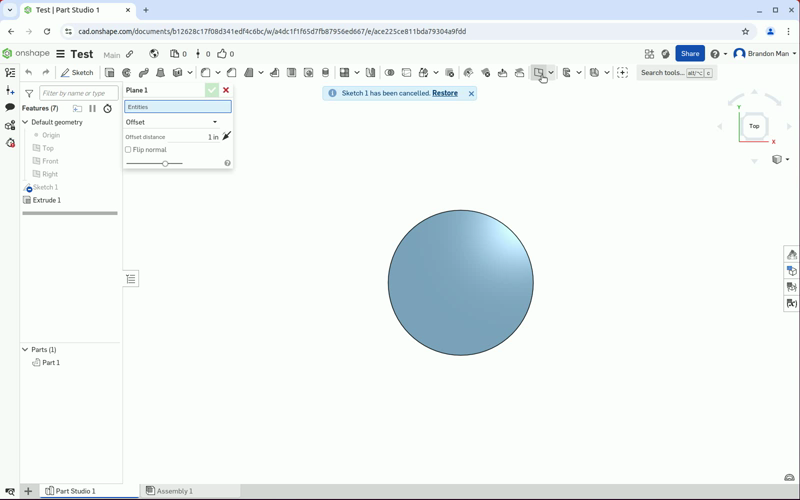
mouse_move(73, 150)
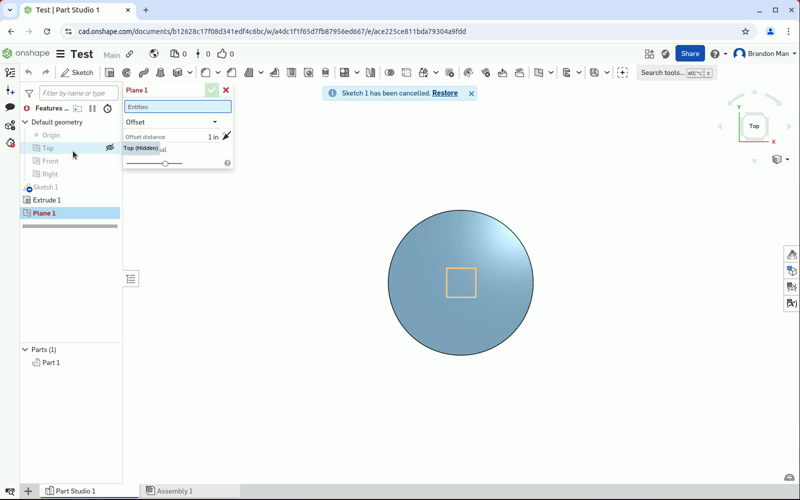
click(73, 150)
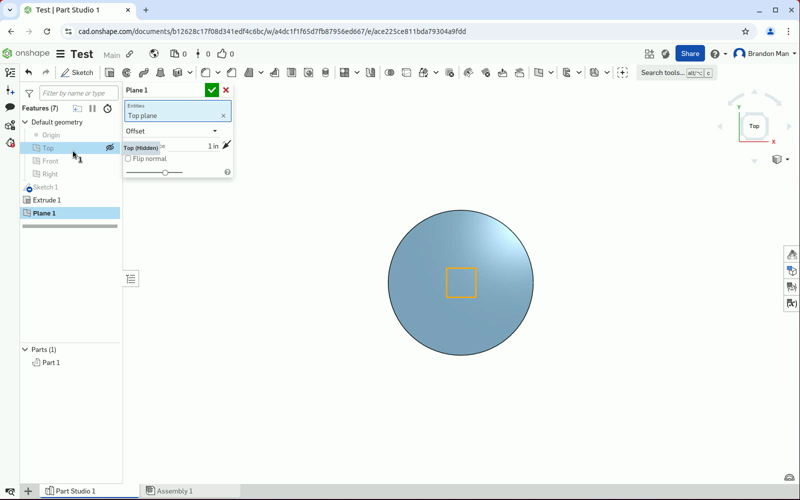
key(tab, 2)
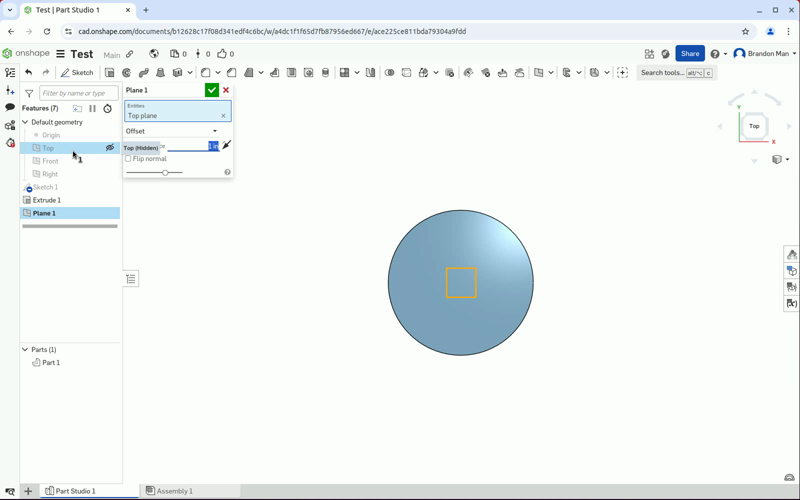
text(8.196)
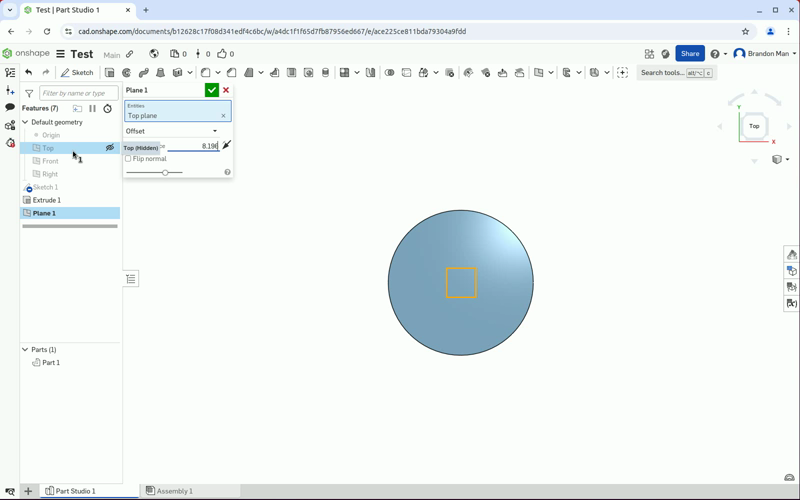
key(enter, 2)
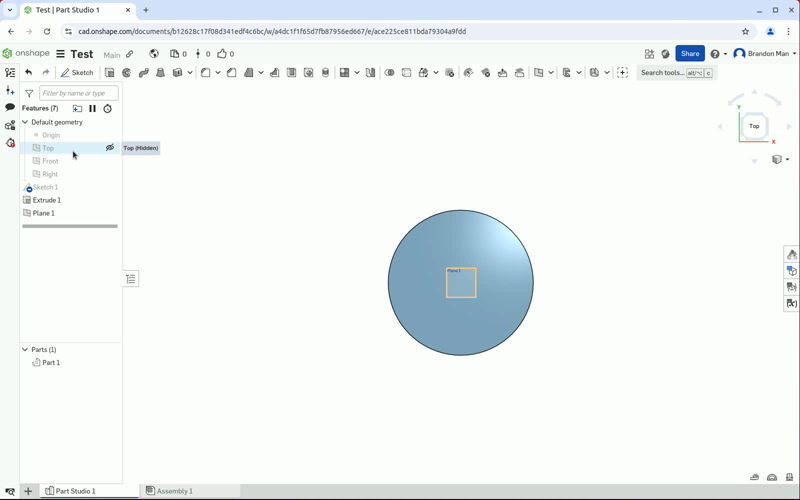
key(shift+s)
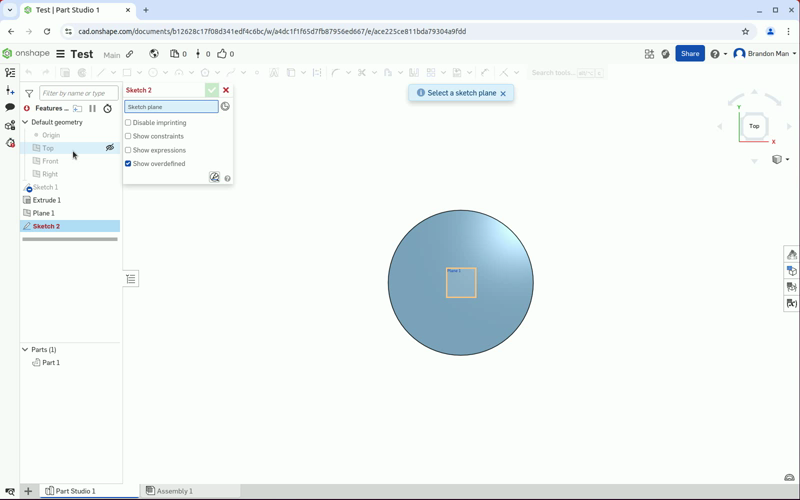
mouse_move(73, 215)
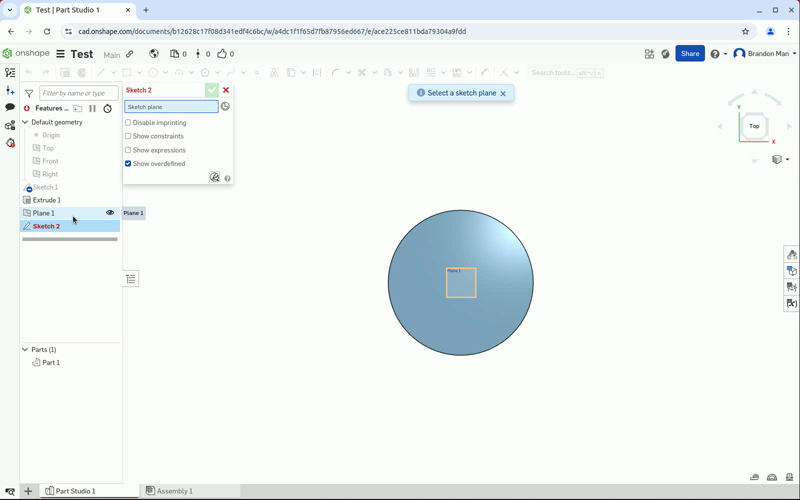
click(73, 215)
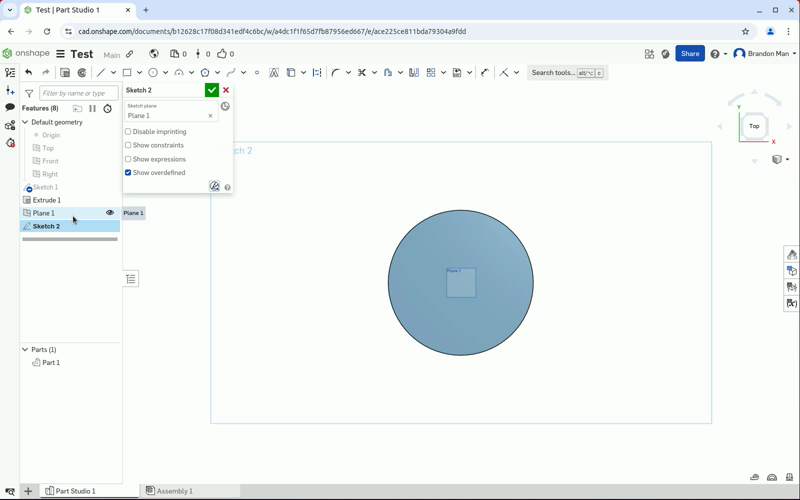
mouse_move(73, 352)
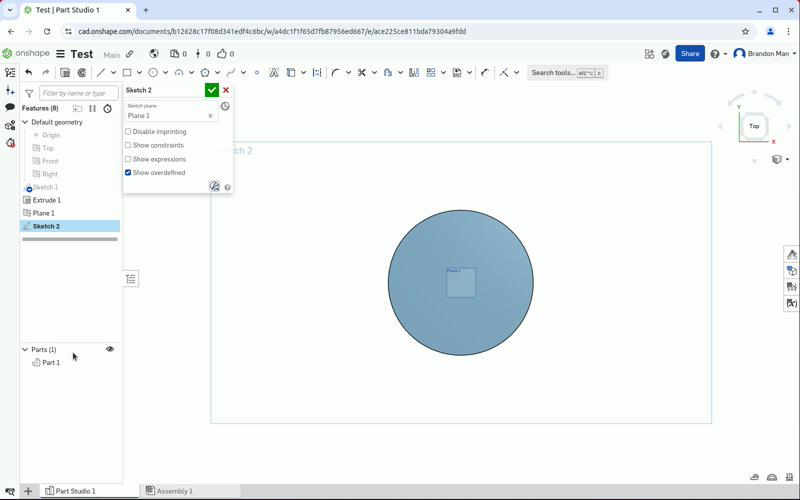
key(y)
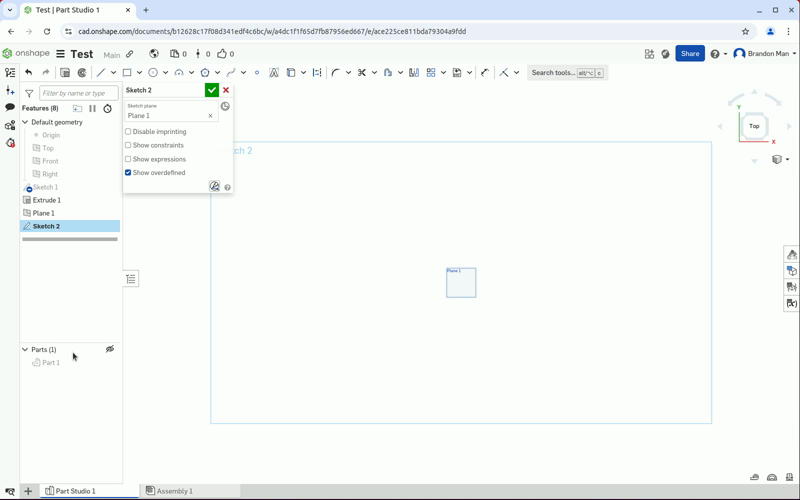
key(c)
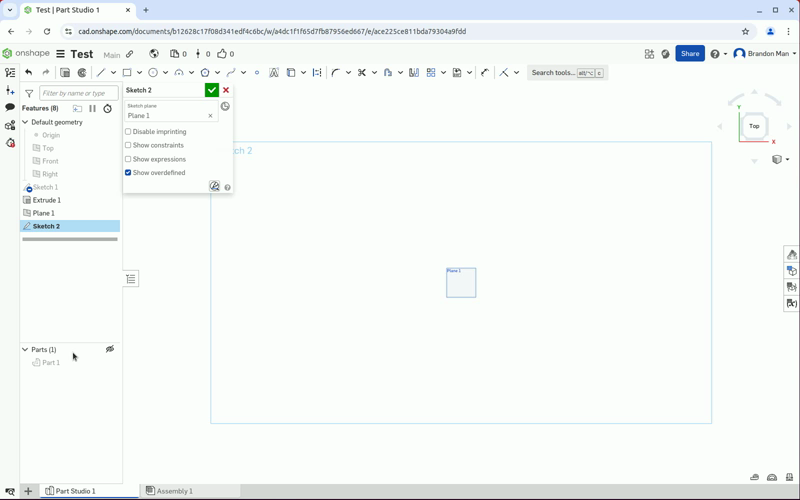
key_down(shift)
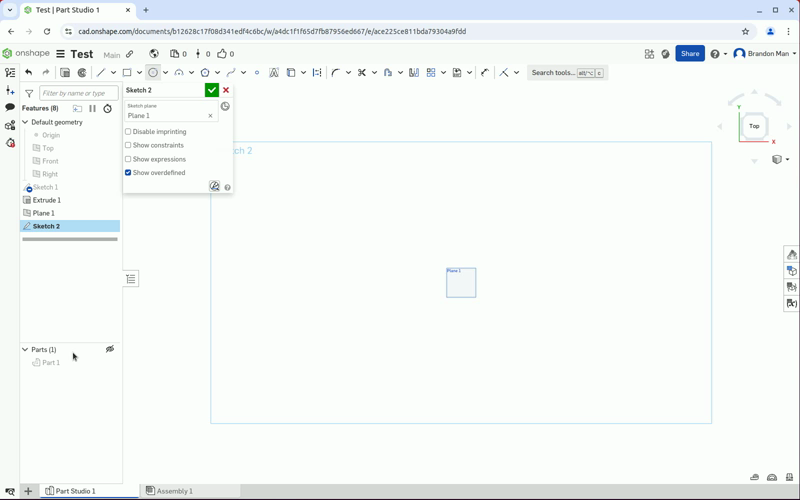
mouse_move(460, 282)
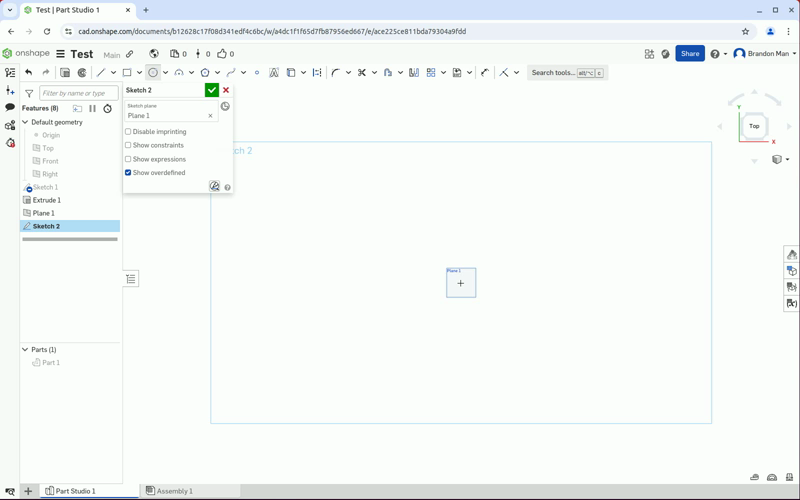
click(460, 282)
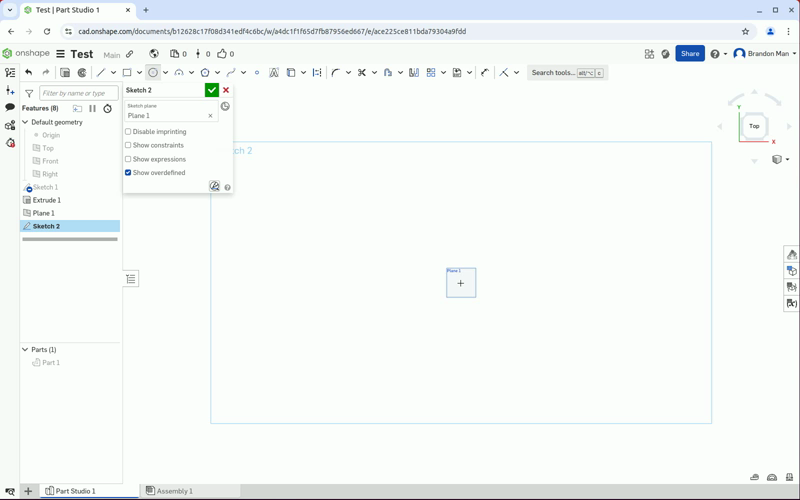
key_up(shift)
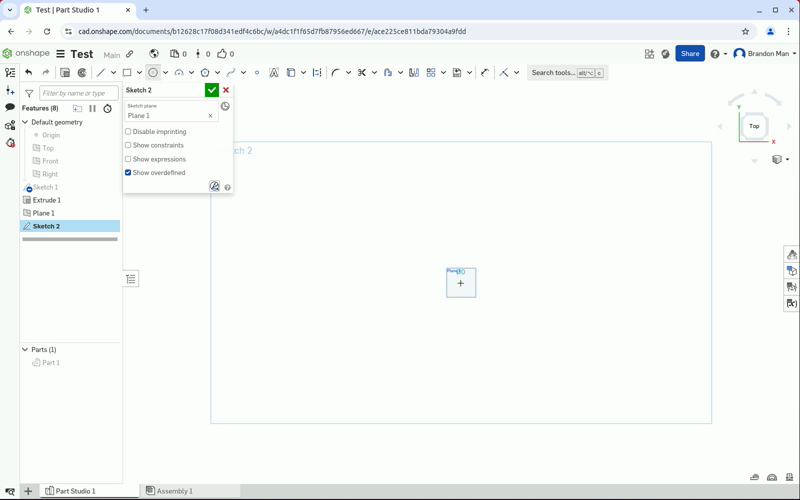
mouse_move(511, 282)
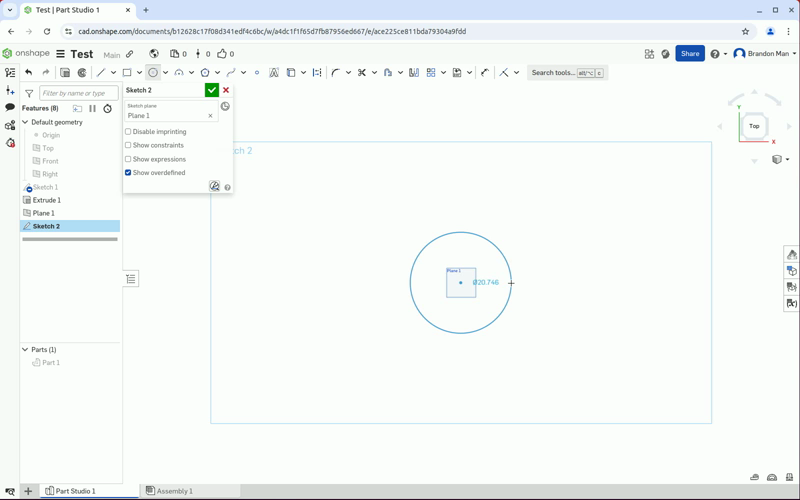
click(511, 282)
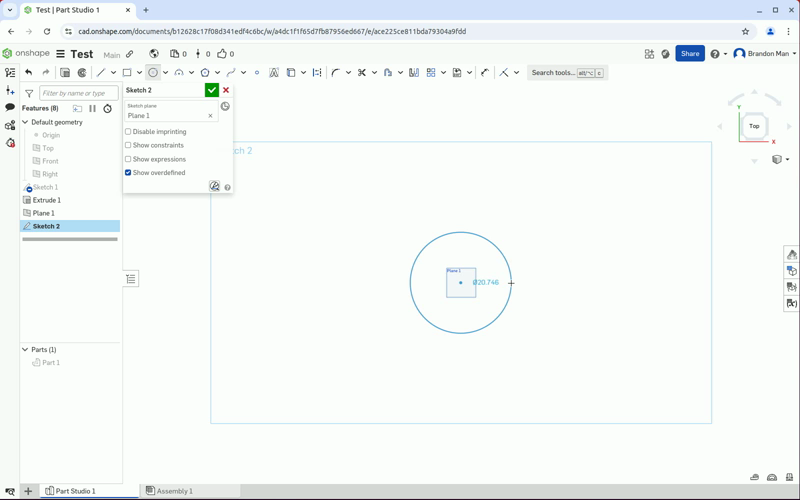
key(esc)
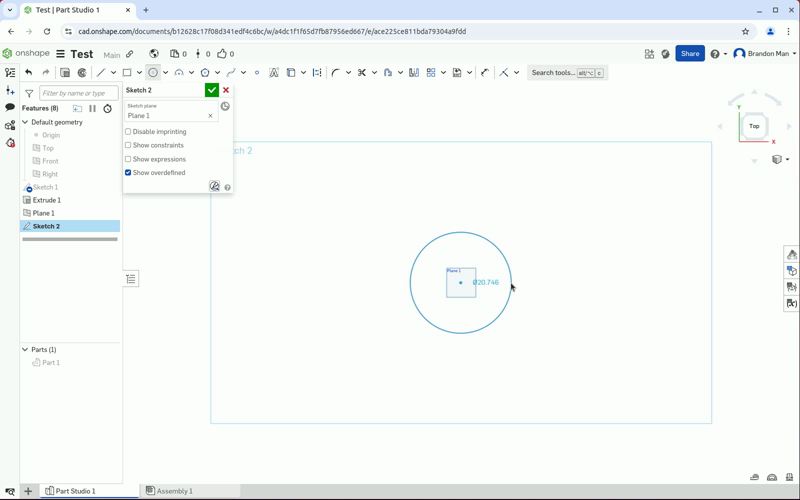
mouse_move(436, 297)
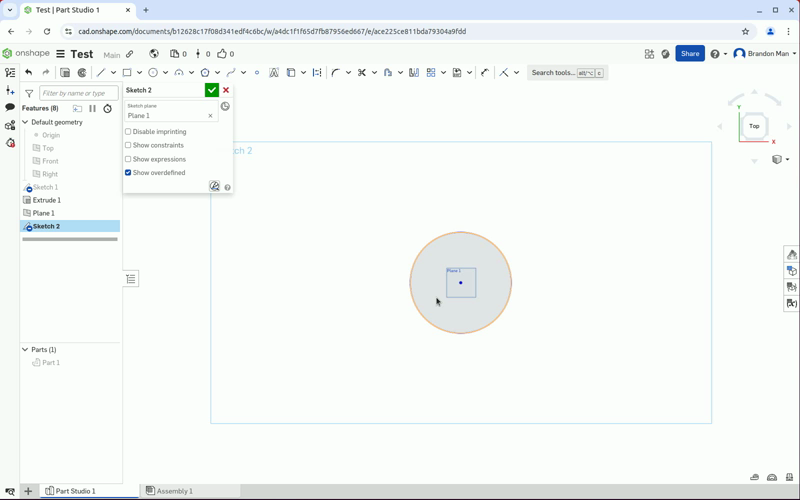
click(436, 297)
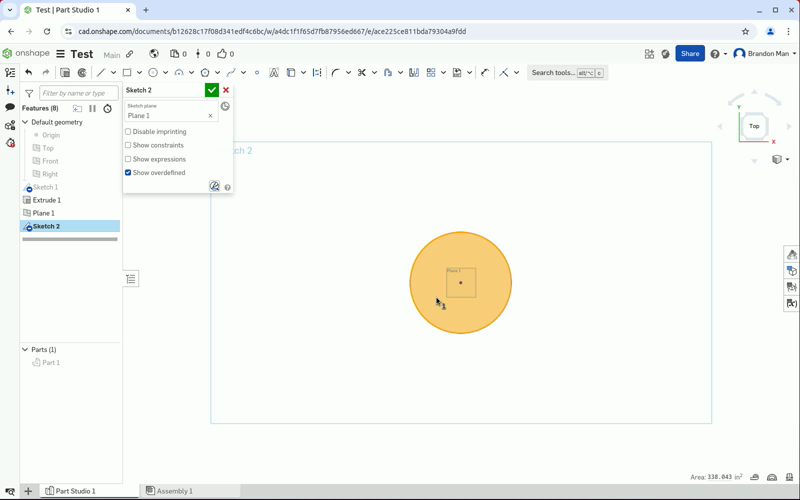
mouse_move(73, 352)
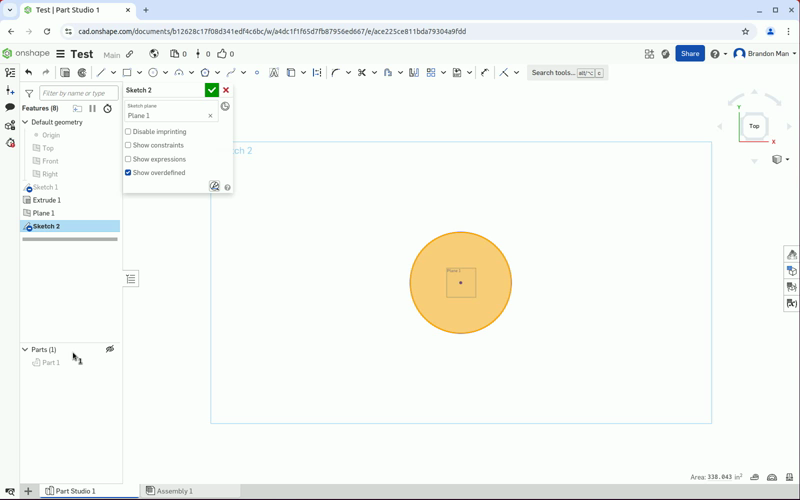
key(shift+y)
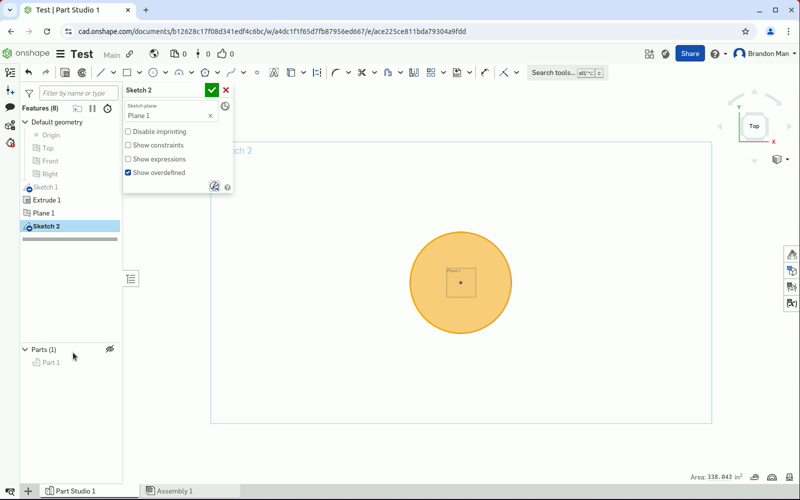
key(shift+e)
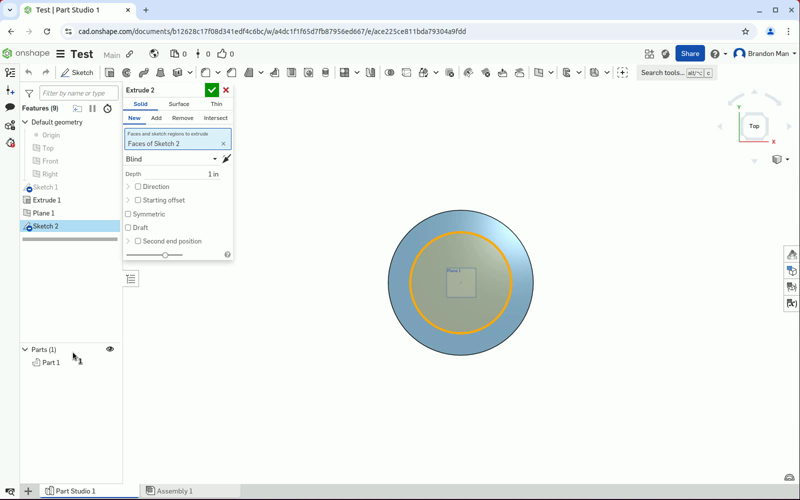
mouse_move(143, 106)
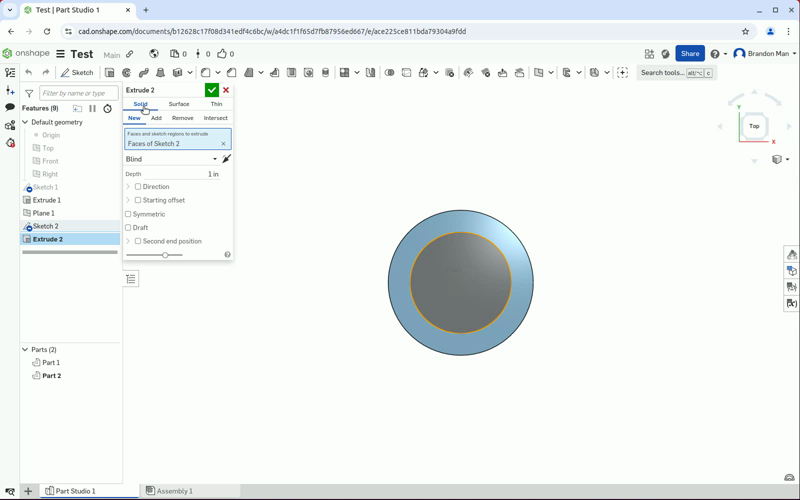
click(143, 106)
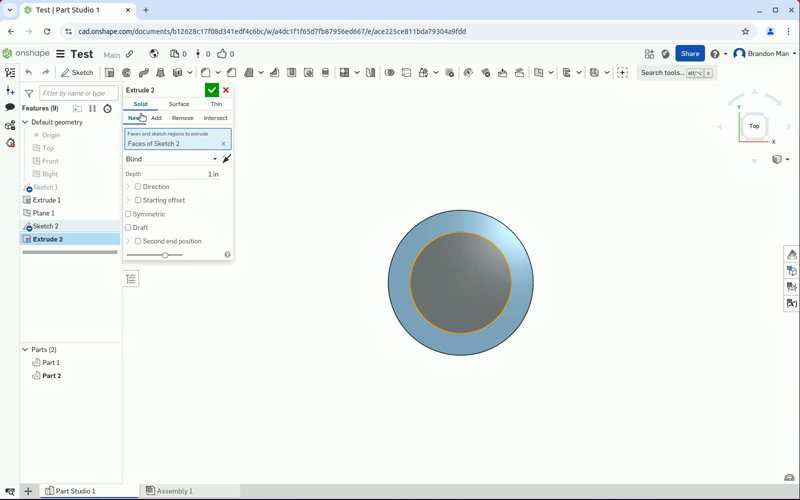
mouse_move(137, 120)
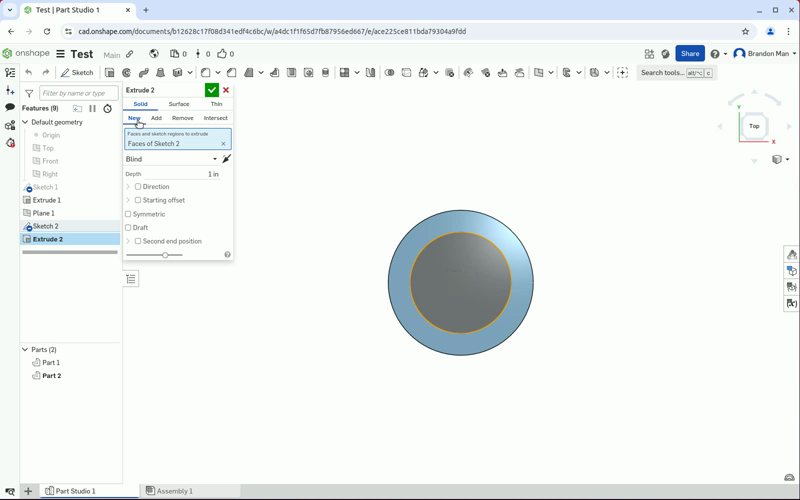
click(137, 120)
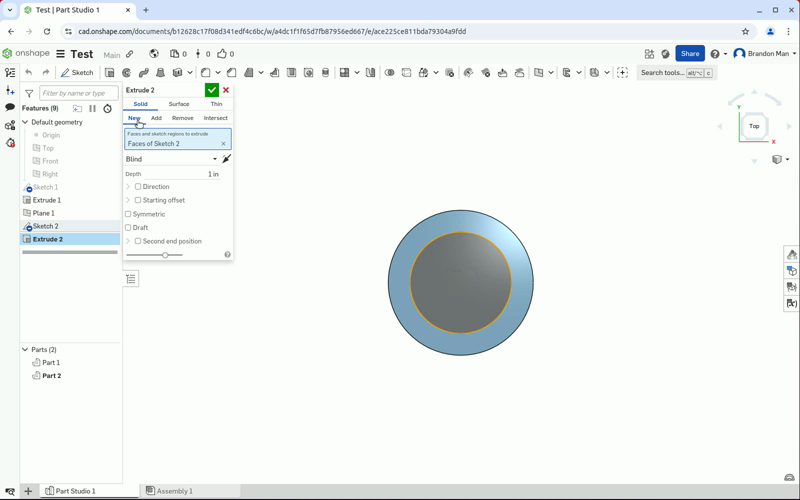
key(tab, 4)
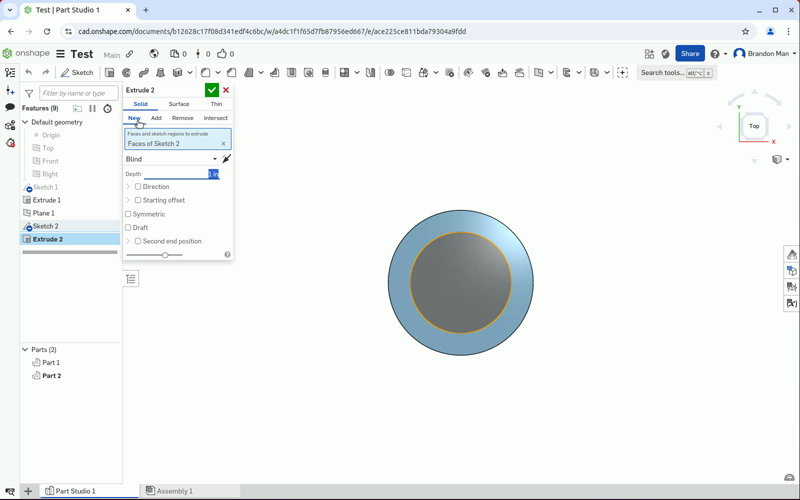
text(11.554)
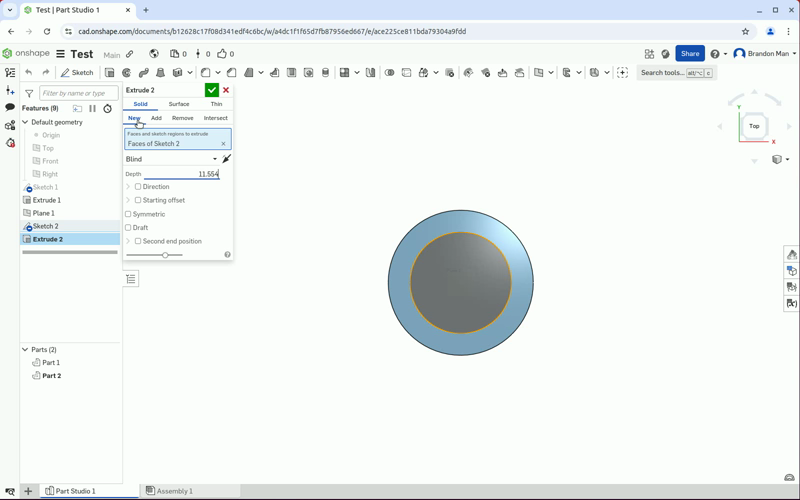
key(enter)
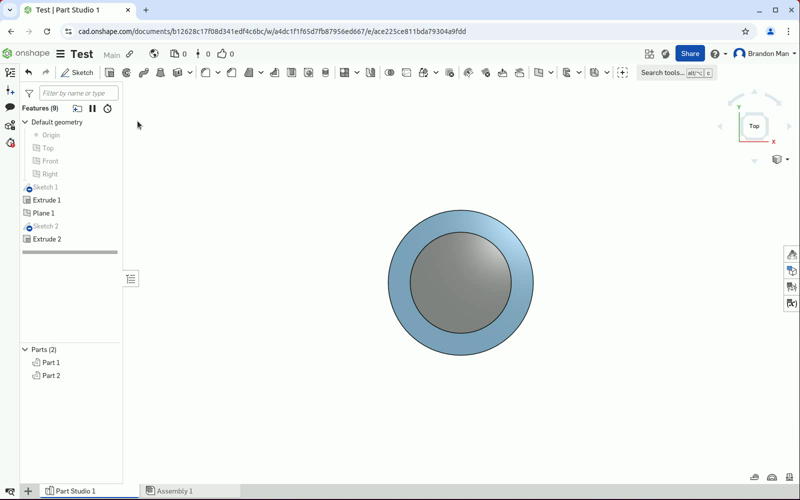
key(shift+h)
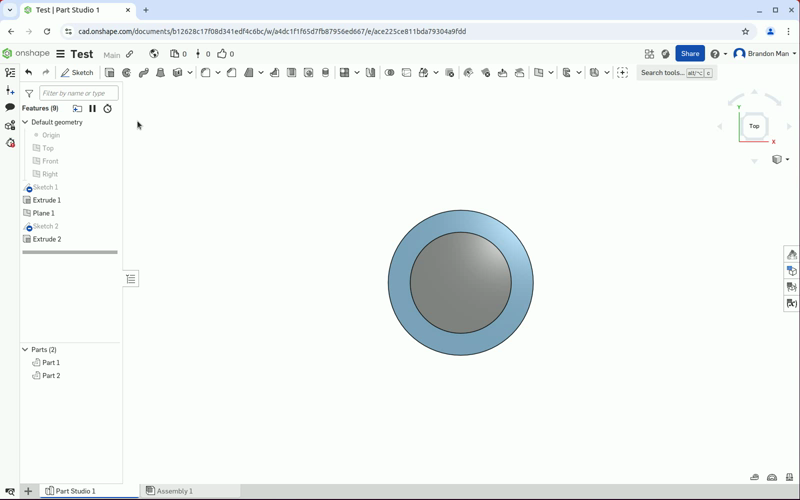
key(shift+h)
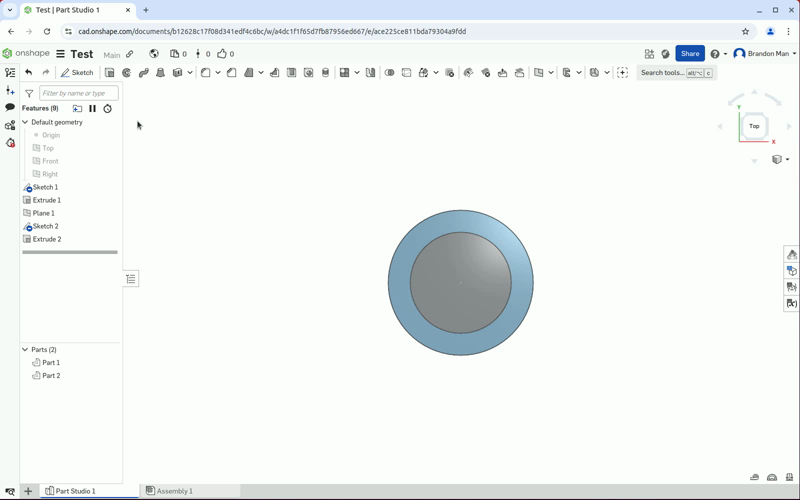
key(shift+7)
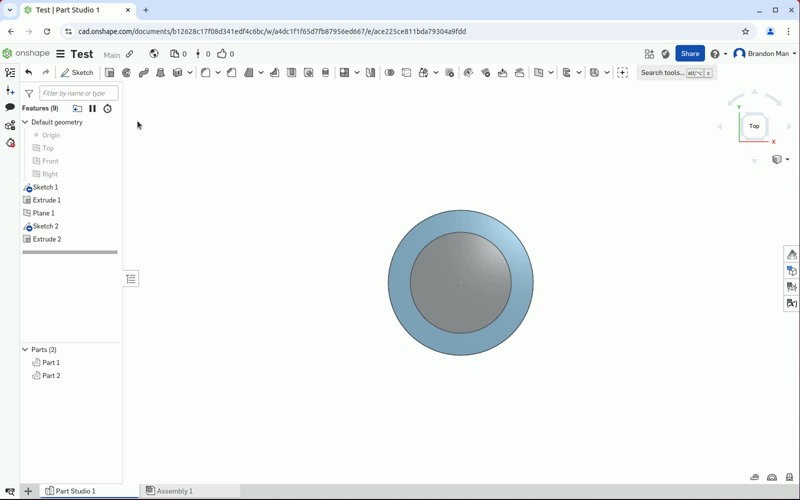
key(up, 3)
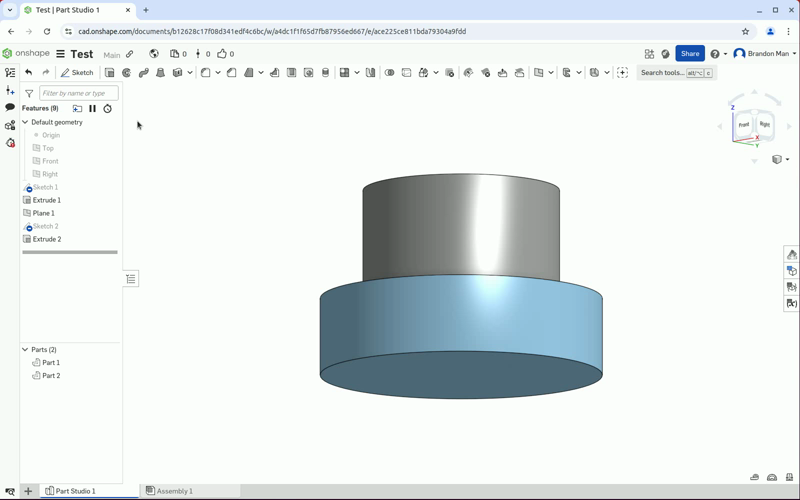
key(left, 3)
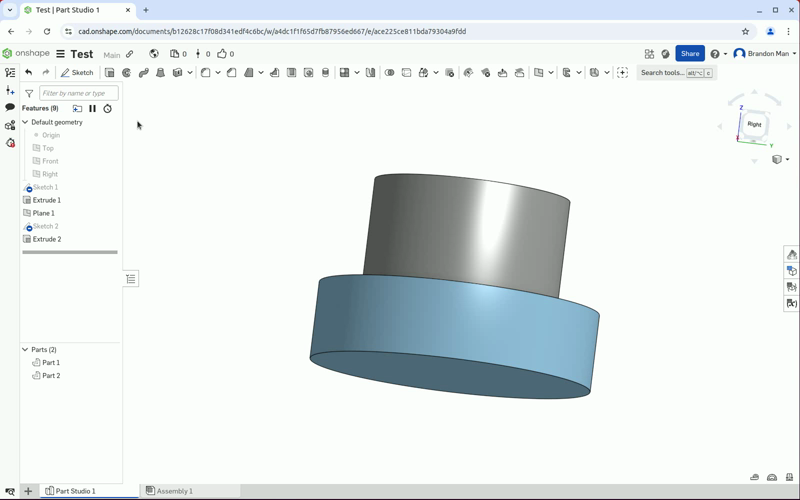
key(right, 3)
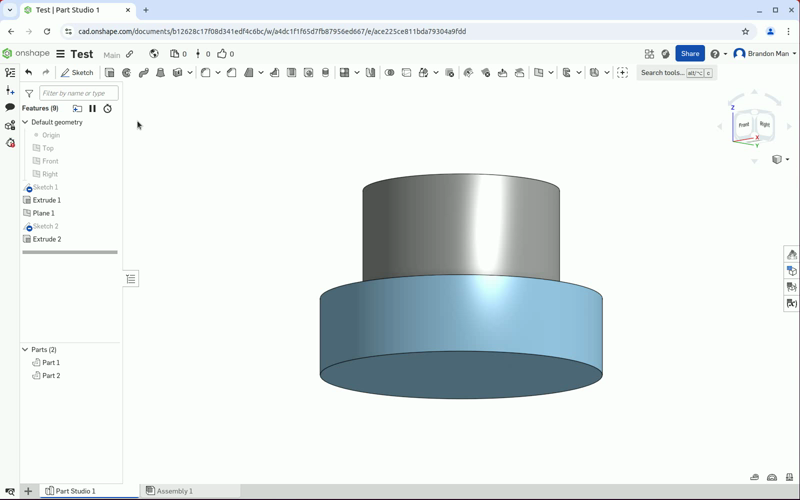
key(down, 3)
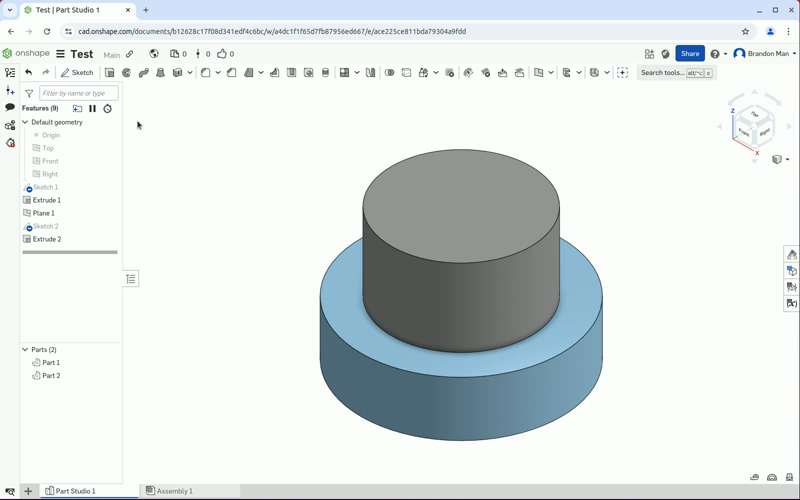
mouse_move(73, 189)
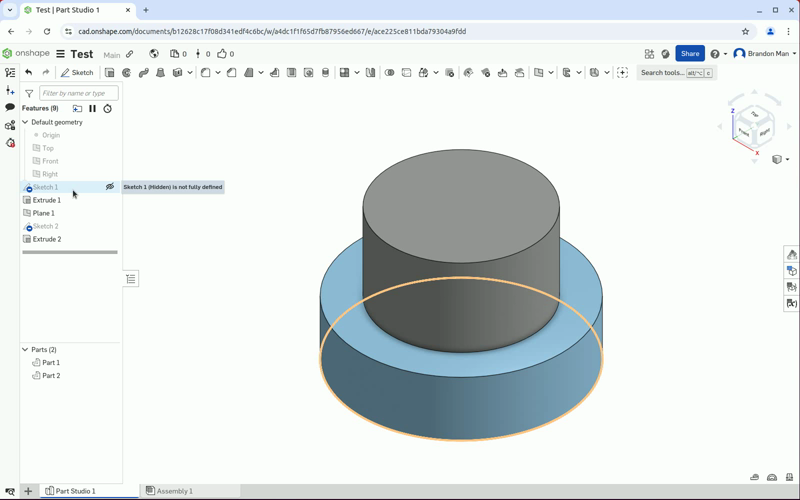
click(73, 189)